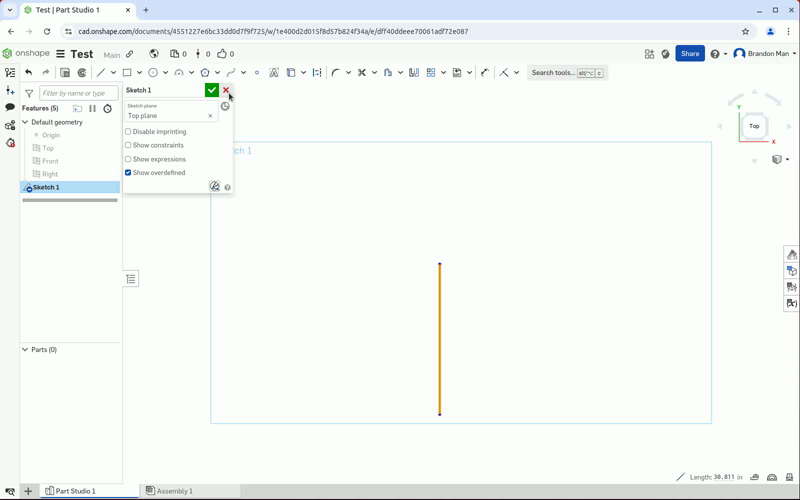
key(shift+h)
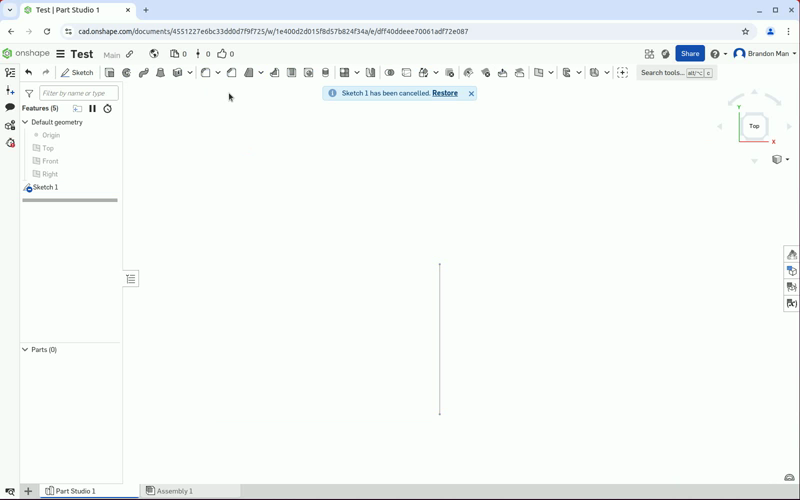
key(shift+s)
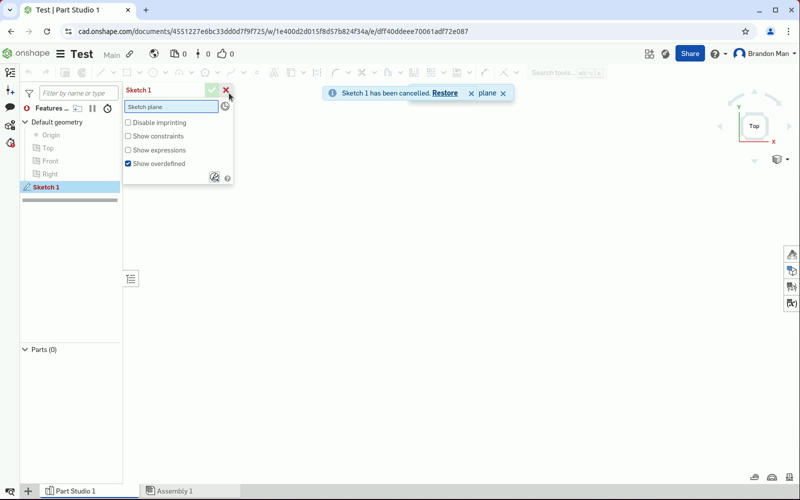
mouse_move(73, 150)
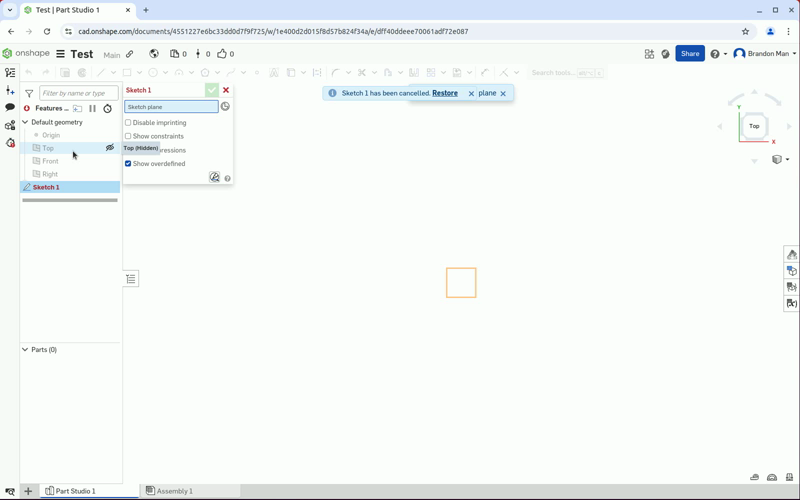
click(73, 150)
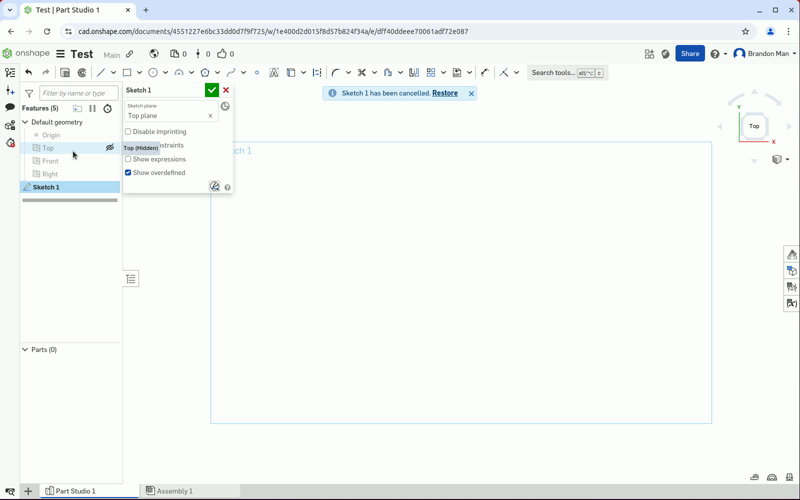
mouse_move(73, 352)
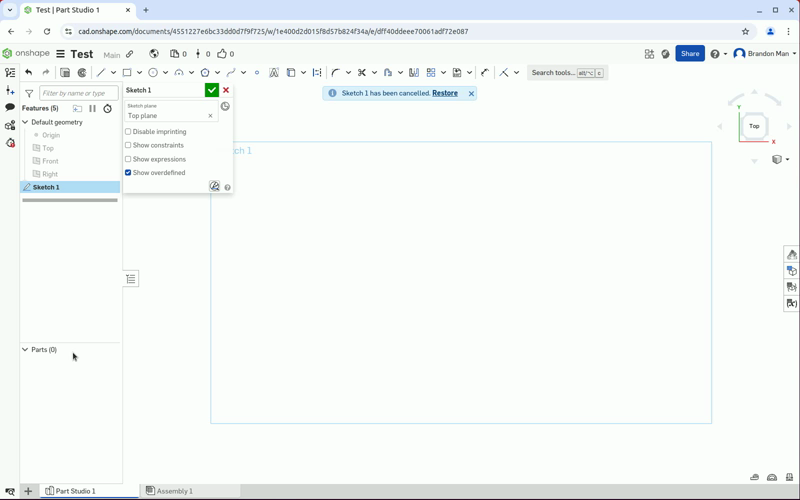
key(y)
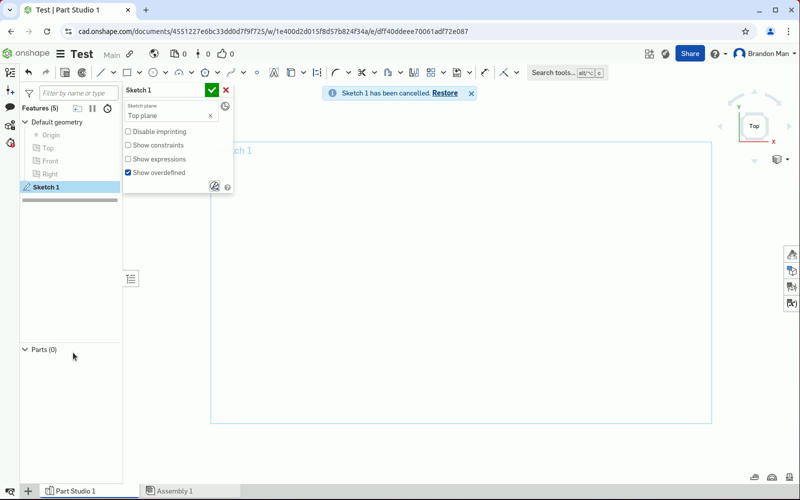
key(c)
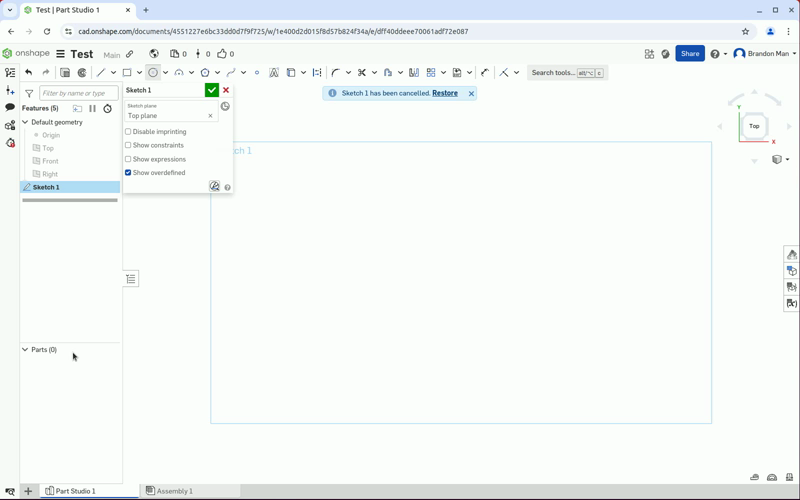
key_down(shift)
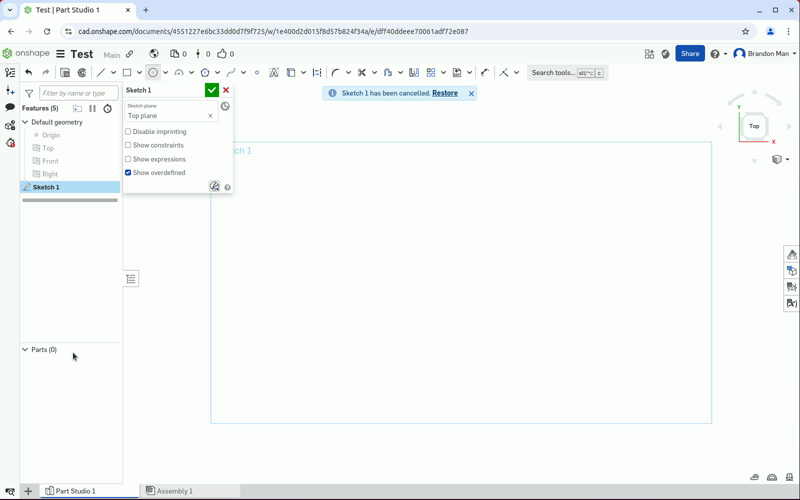
mouse_move(461, 282)
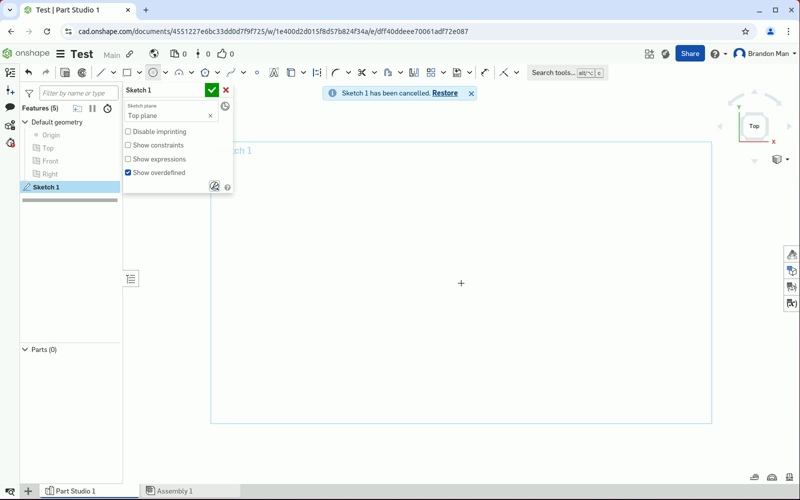
click(461, 282)
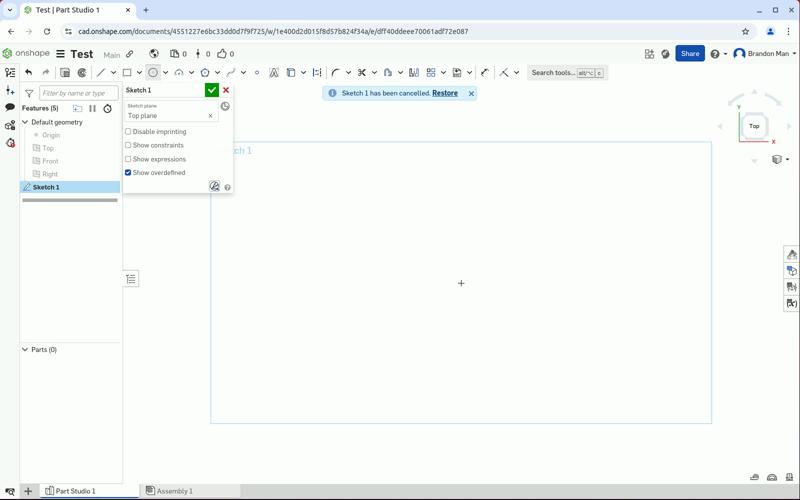
key_up(shift)
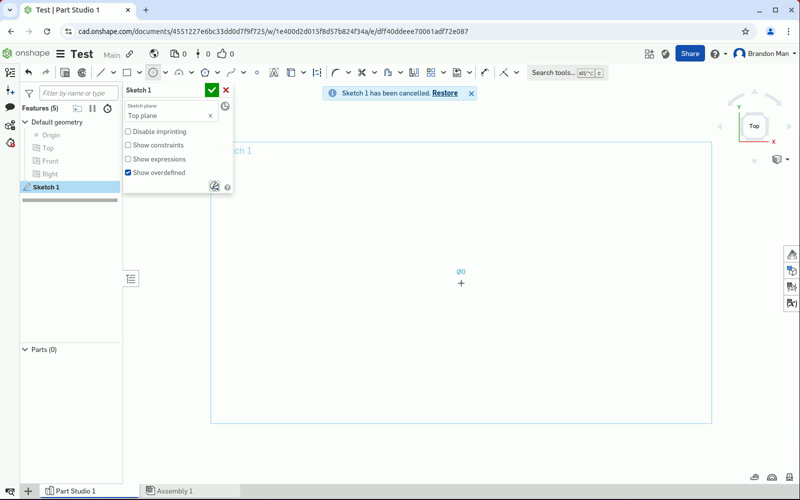
mouse_move(574, 282)
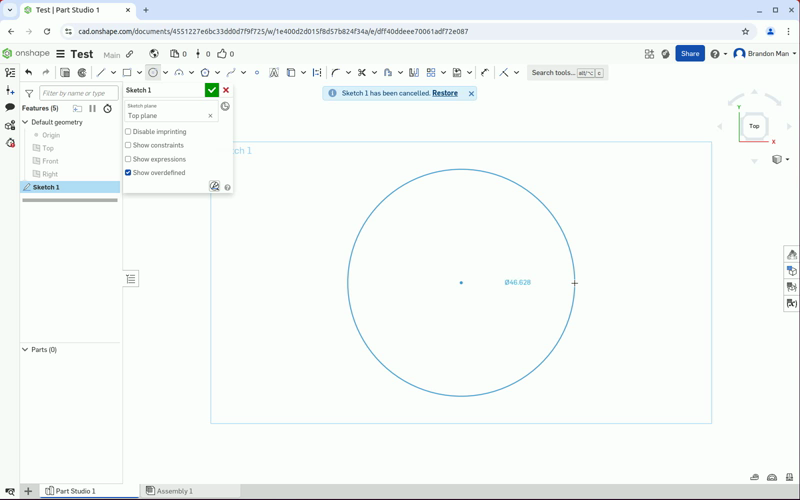
click(574, 282)
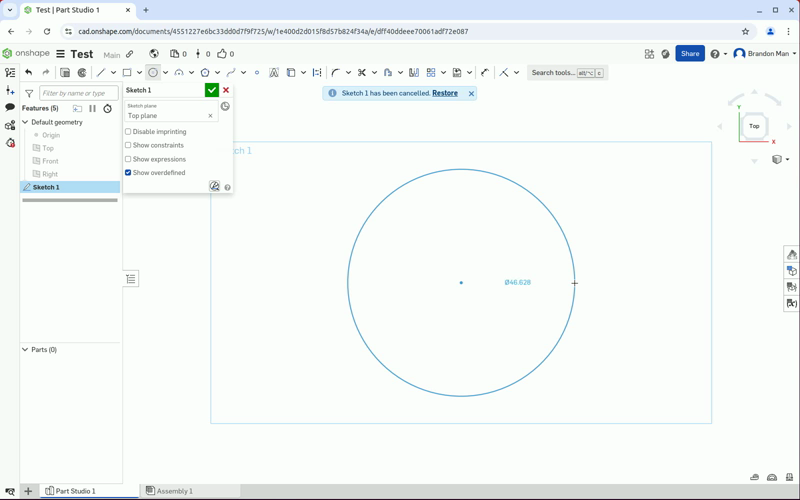
key(esc)
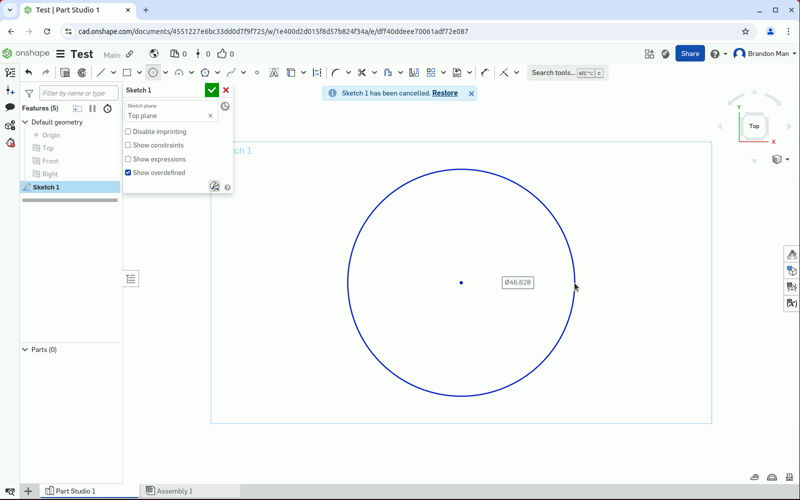
mouse_move(524, 337)
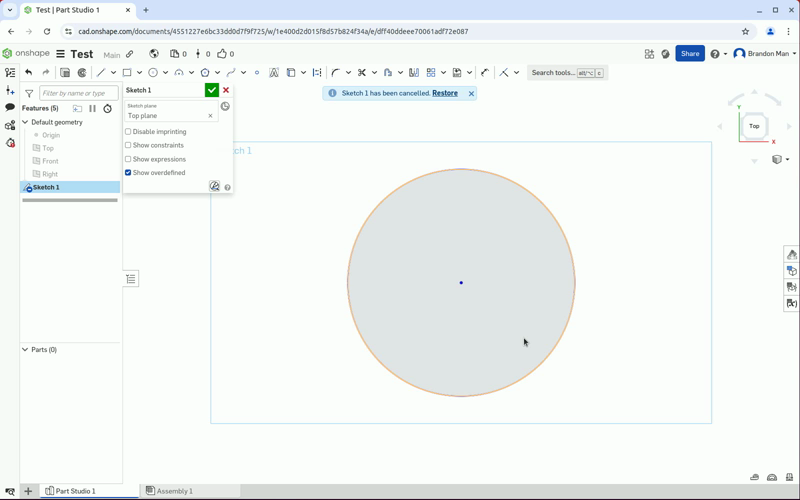
click(524, 337)
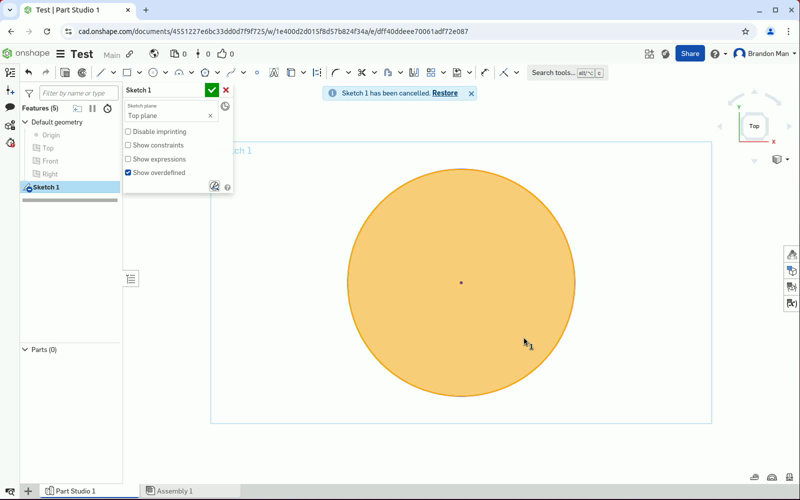
mouse_move(73, 352)
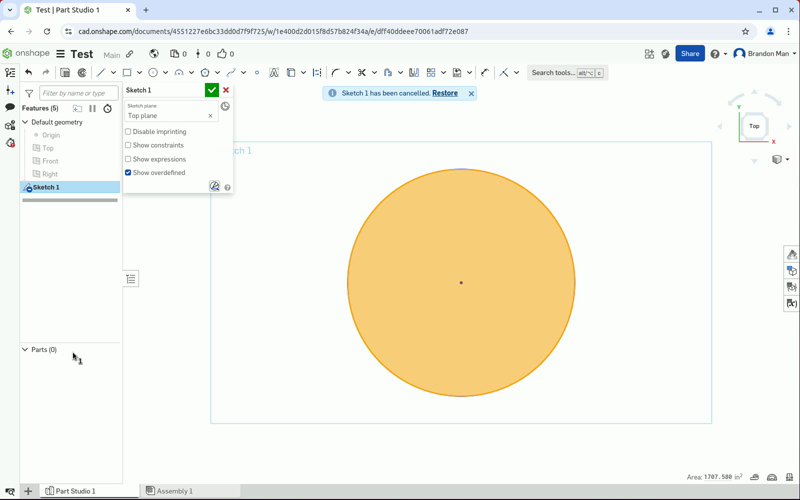
key(shift+y)
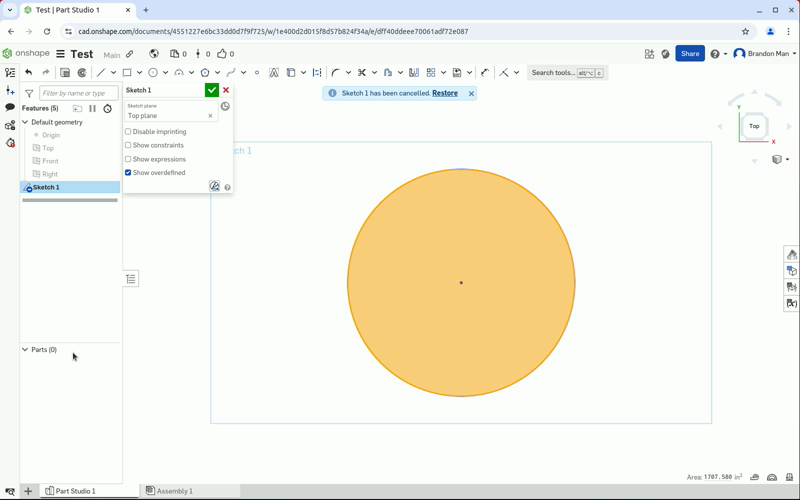
key(shift+e)
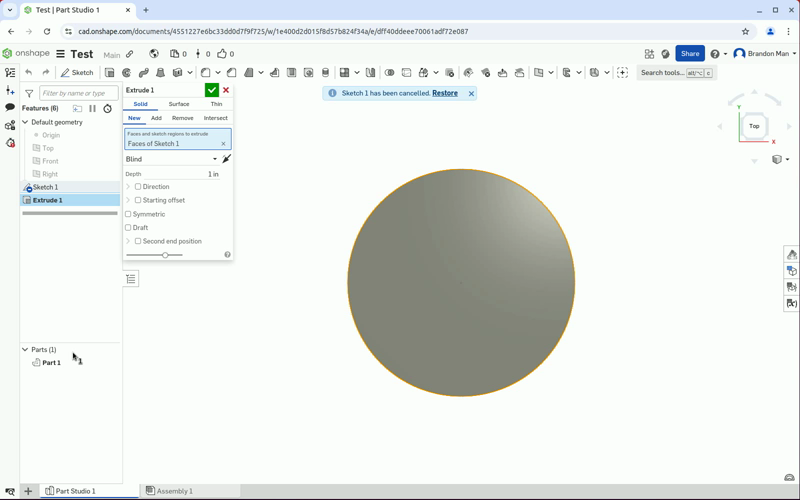
mouse_move(143, 106)
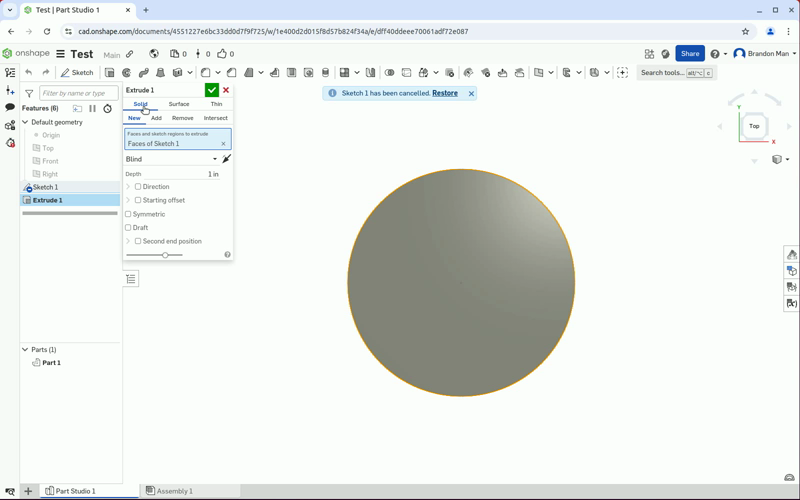
click(143, 106)
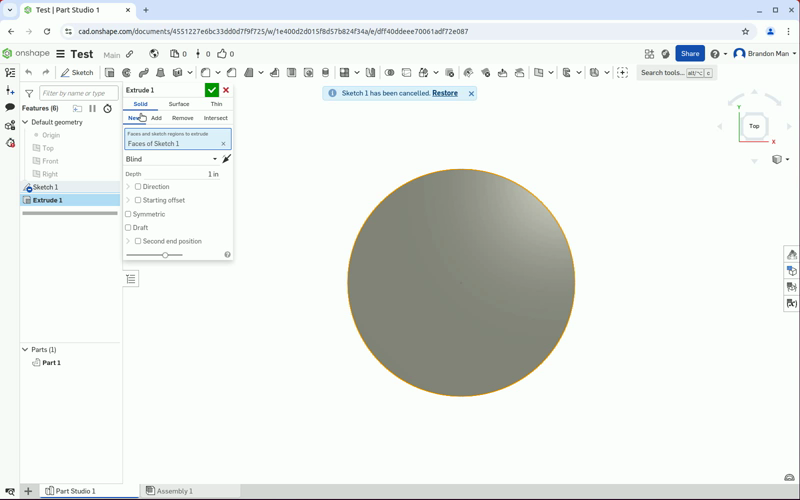
mouse_move(137, 120)
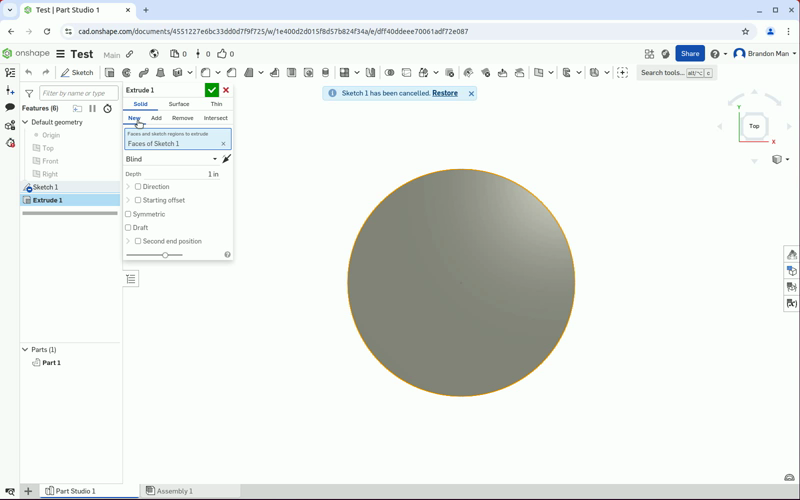
click(137, 120)
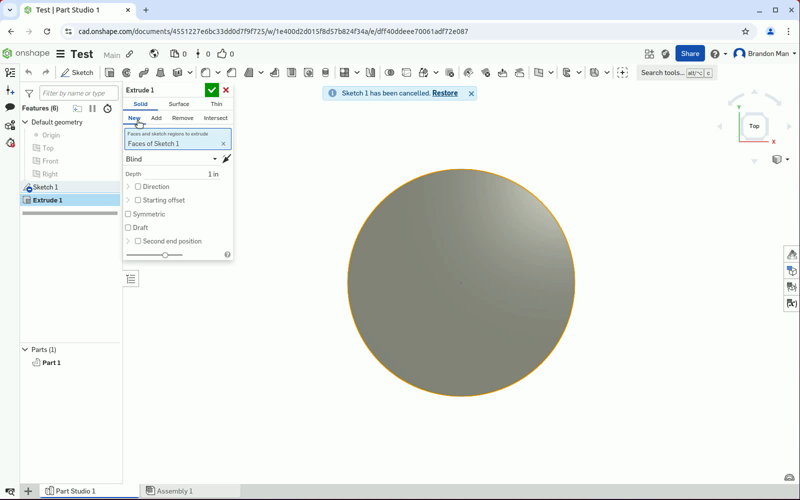
key(tab, 4)
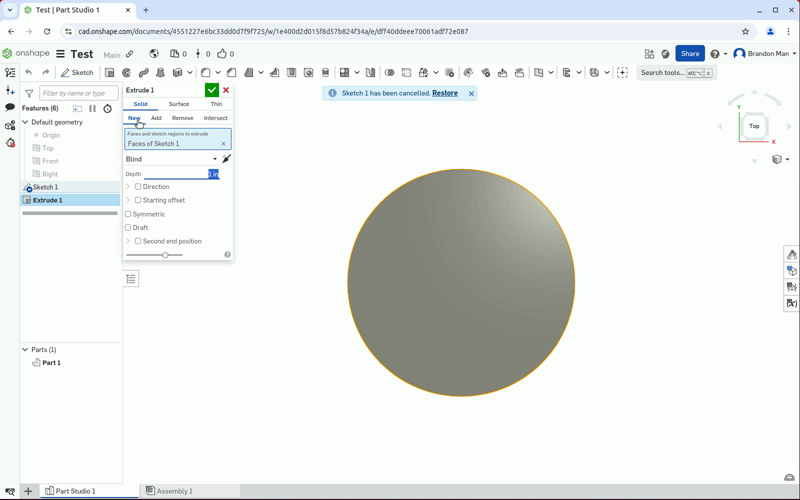
text(5.777)
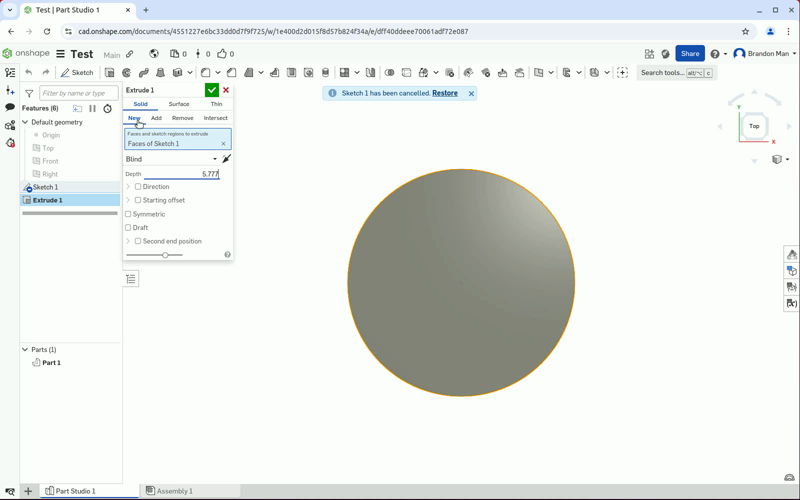
key(enter)
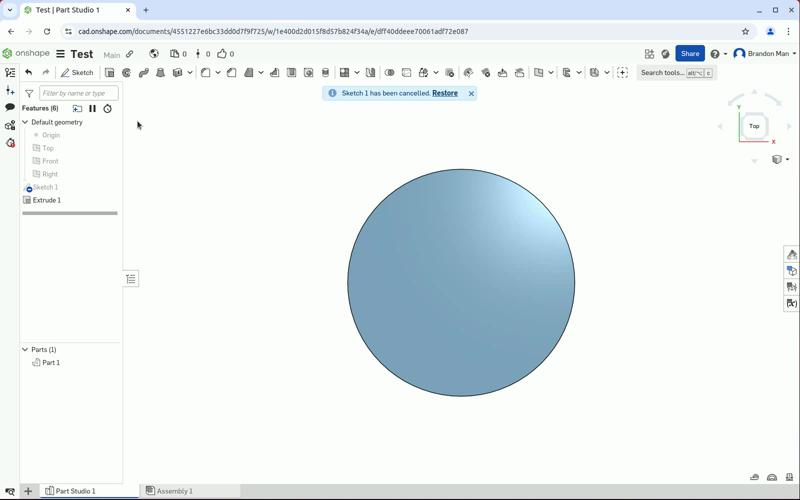
key(shift+h)
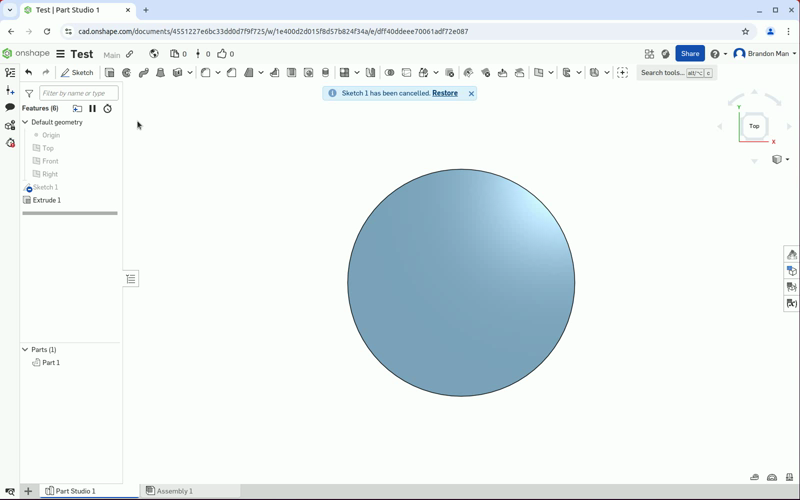
key(shift+h)
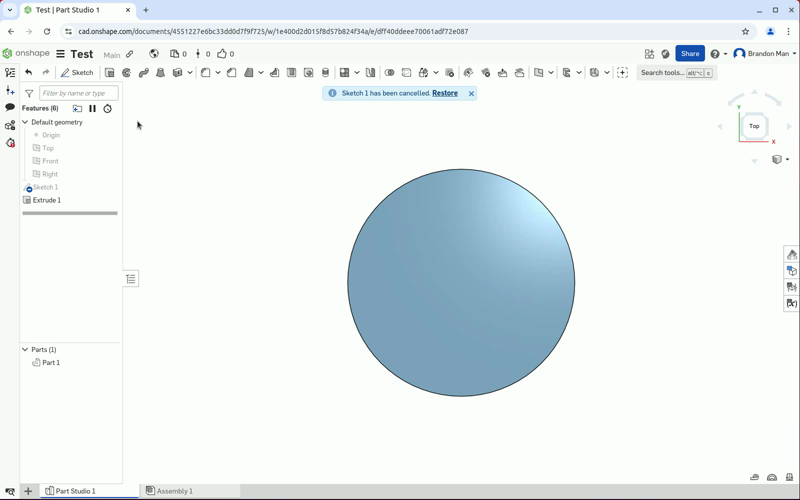
mouse_move(73, 189)
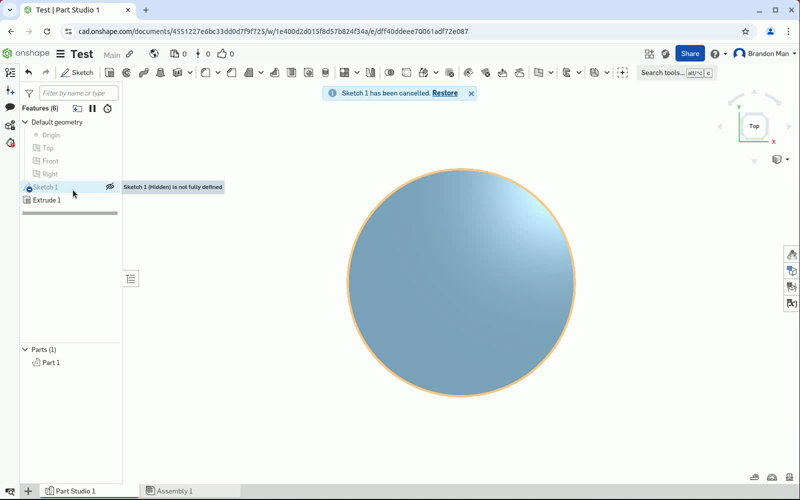
click(73, 189)
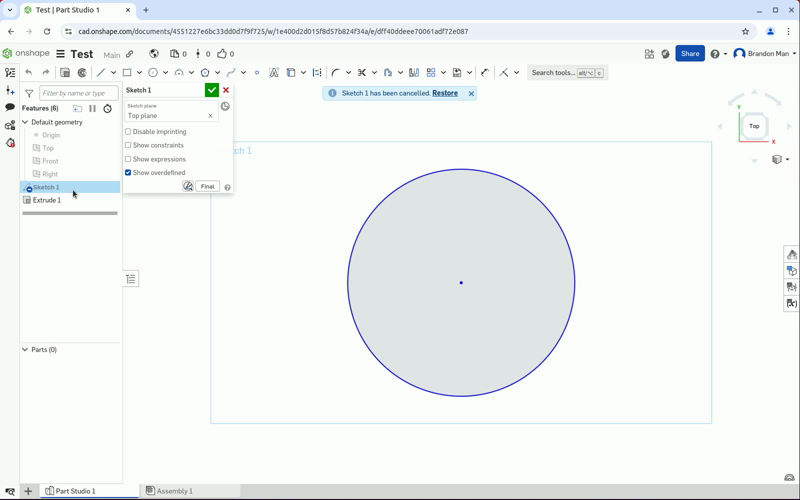
mouse_move(229, 92)
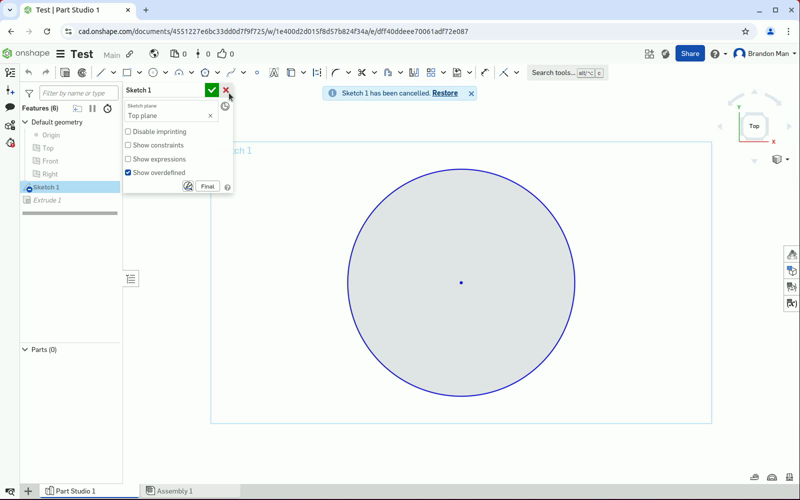
click(229, 92)
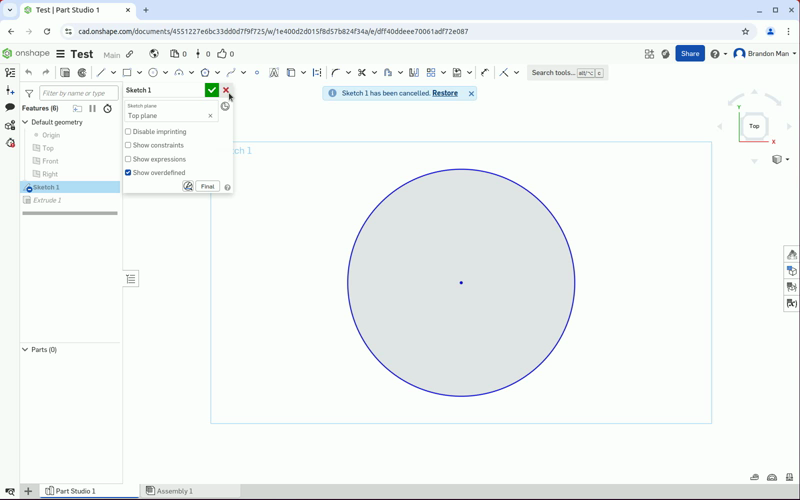
key(shift+s)
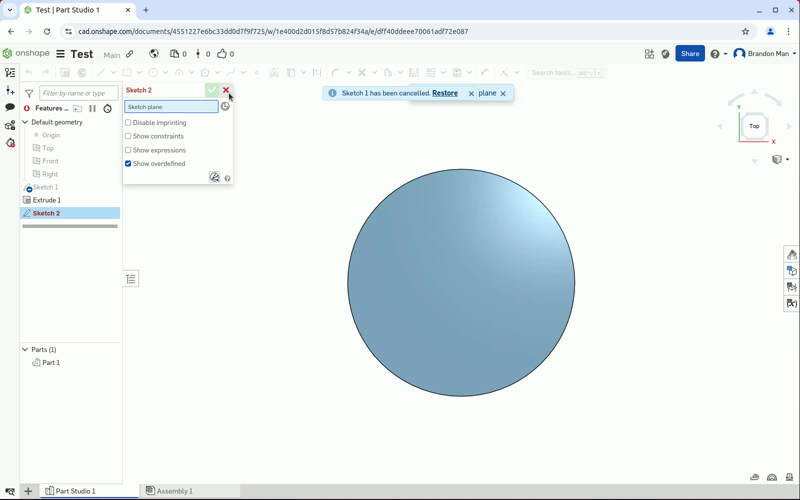
mouse_move(73, 150)
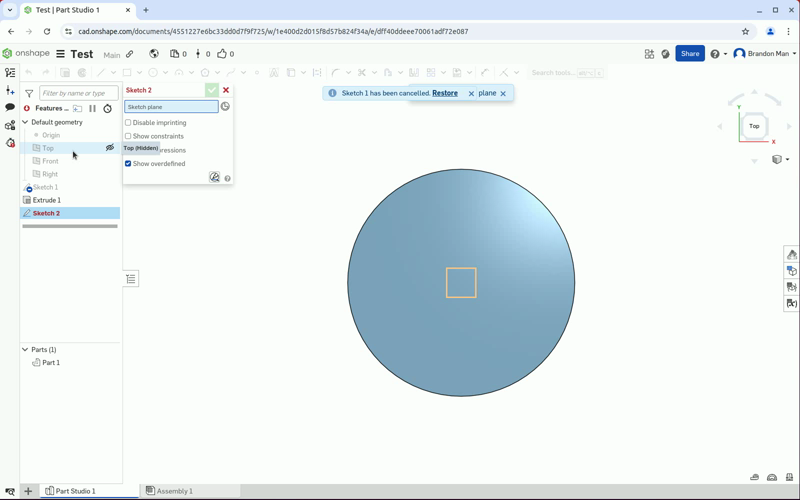
click(73, 150)
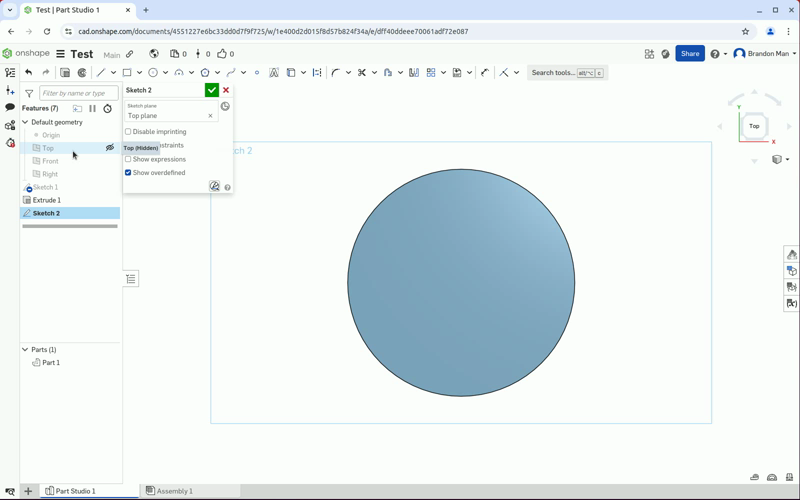
mouse_move(73, 352)
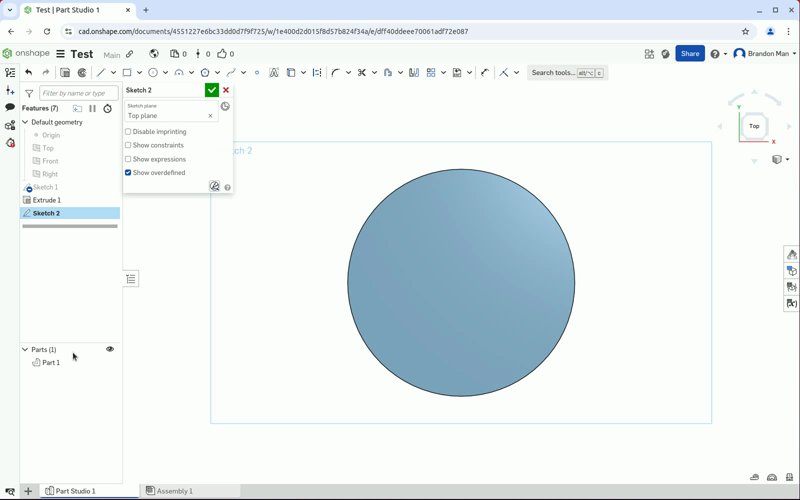
key(y)
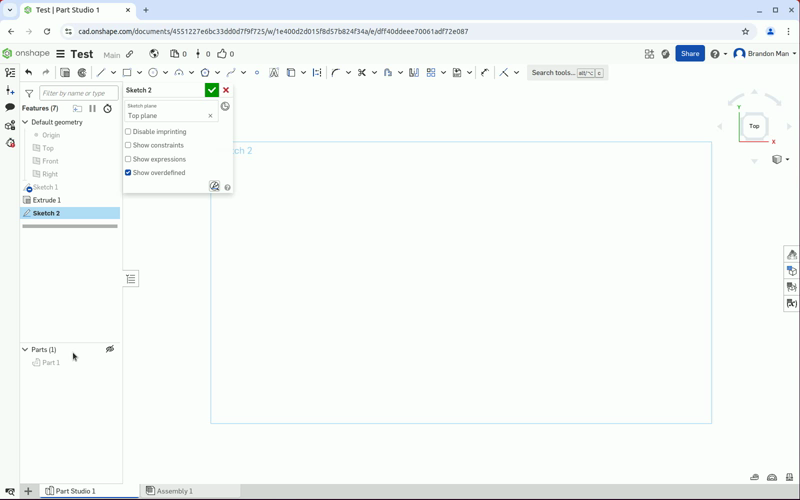
key(c)
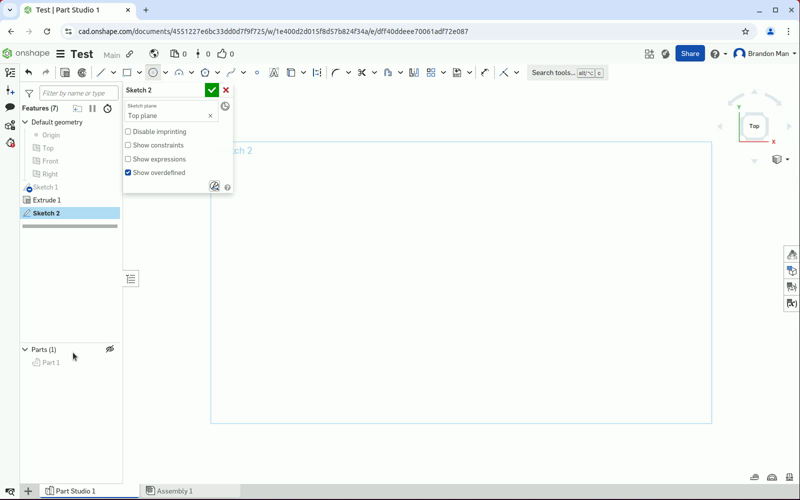
key_down(shift)
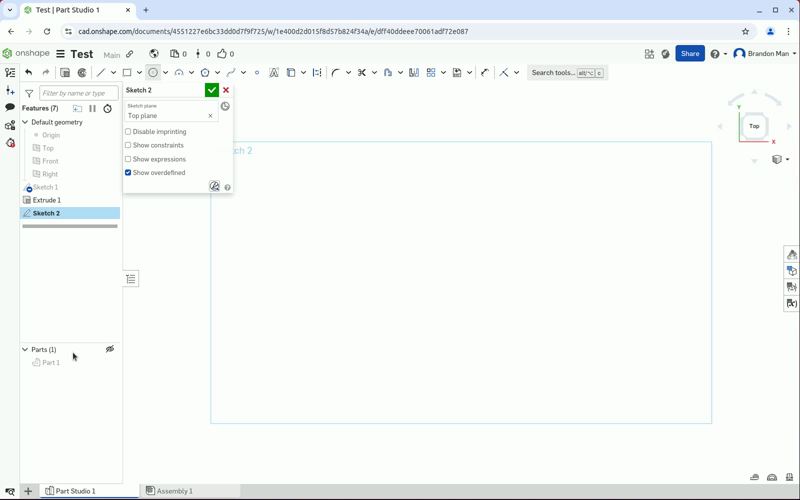
mouse_move(461, 282)
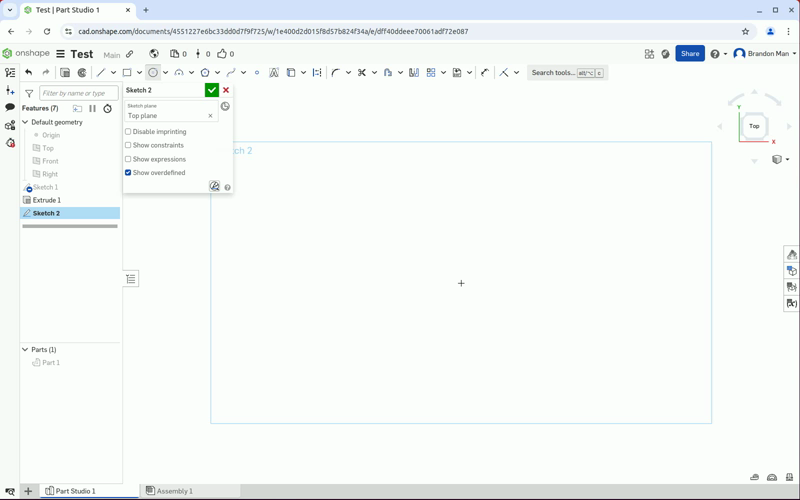
click(461, 282)
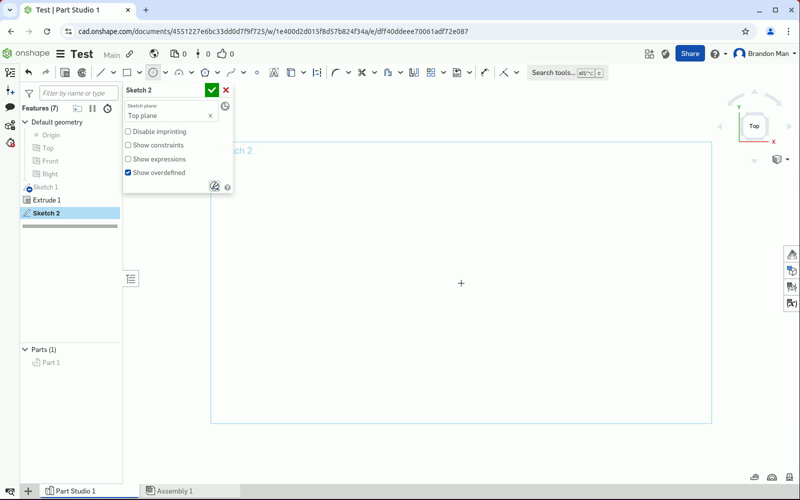
key_up(shift)
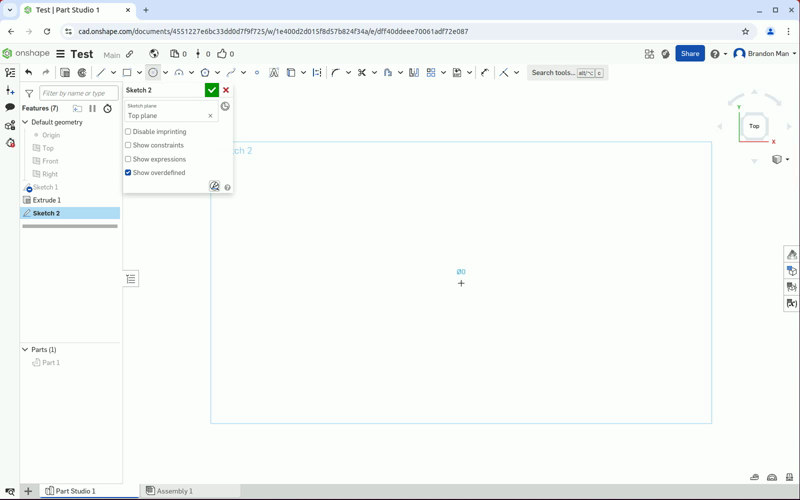
mouse_move(574, 282)
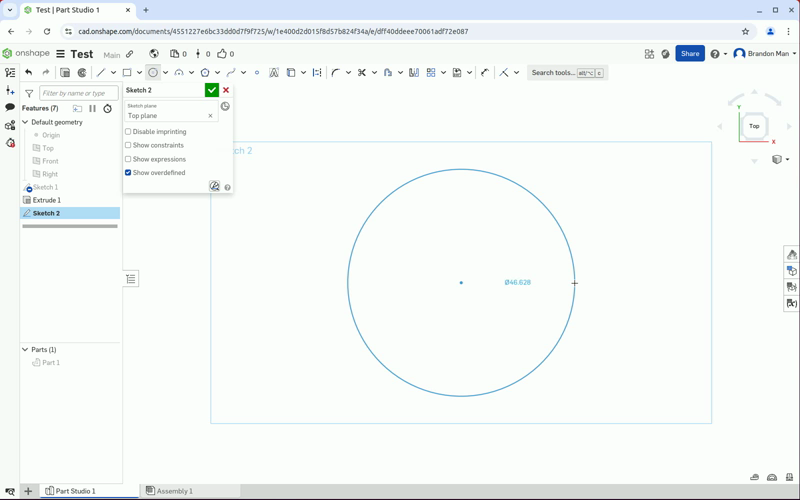
click(574, 282)
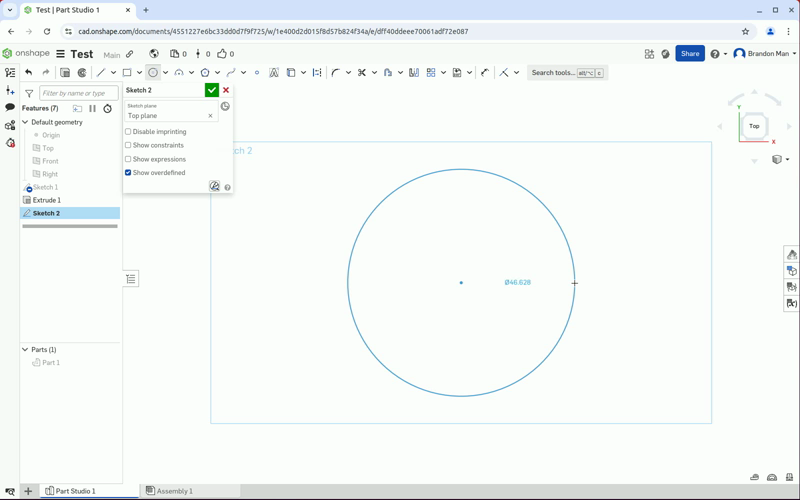
key(esc)
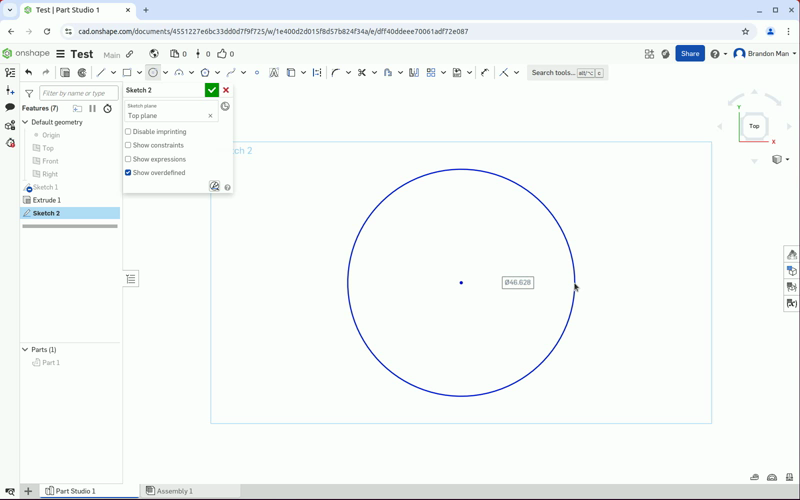
mouse_move(398, 240)
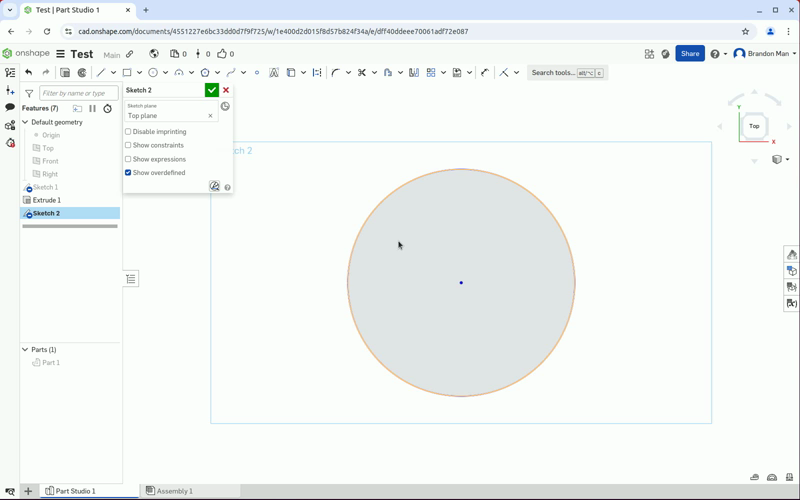
click(398, 240)
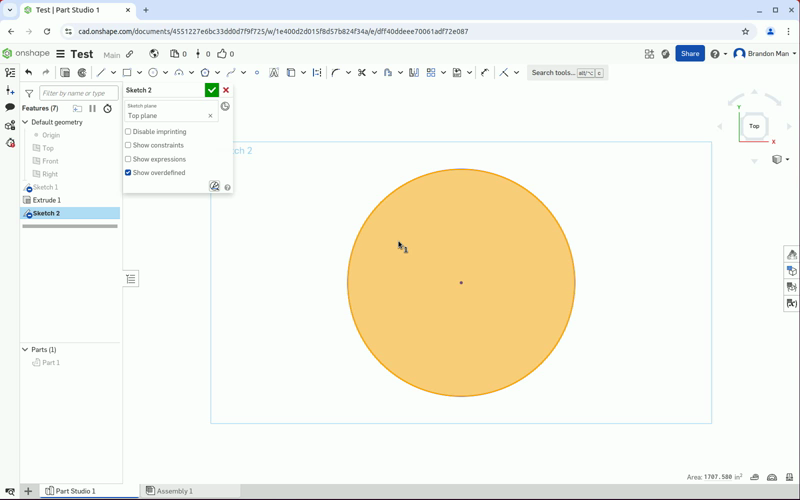
mouse_move(73, 352)
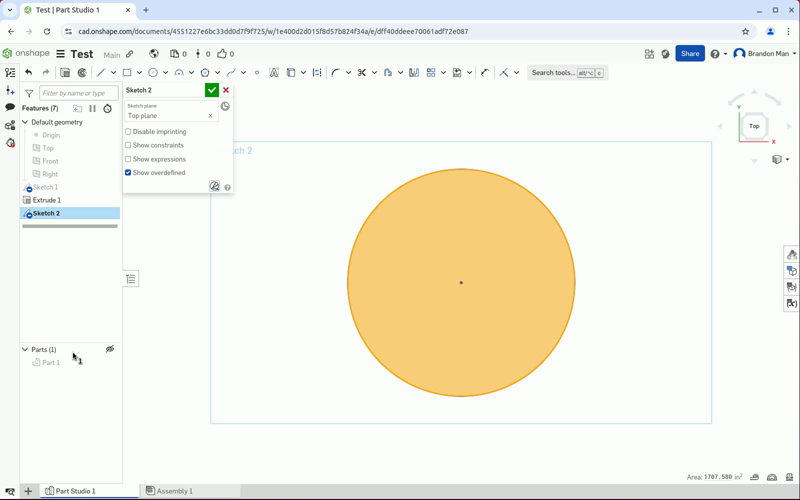
key(shift+y)
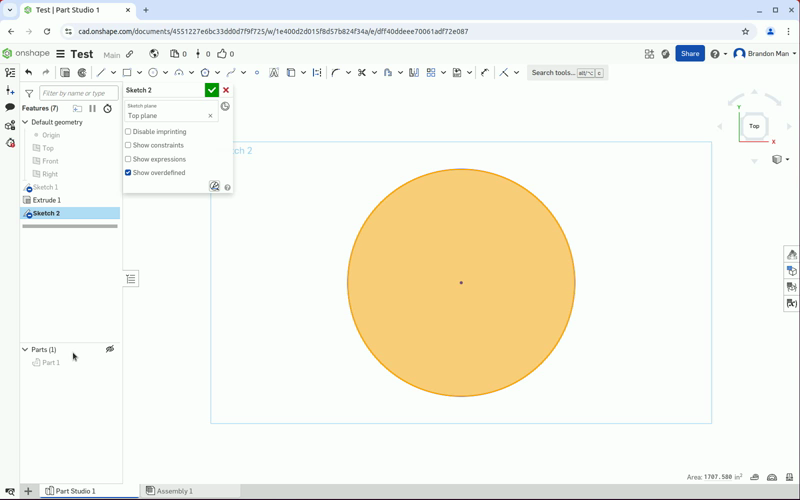
key(shift+e)
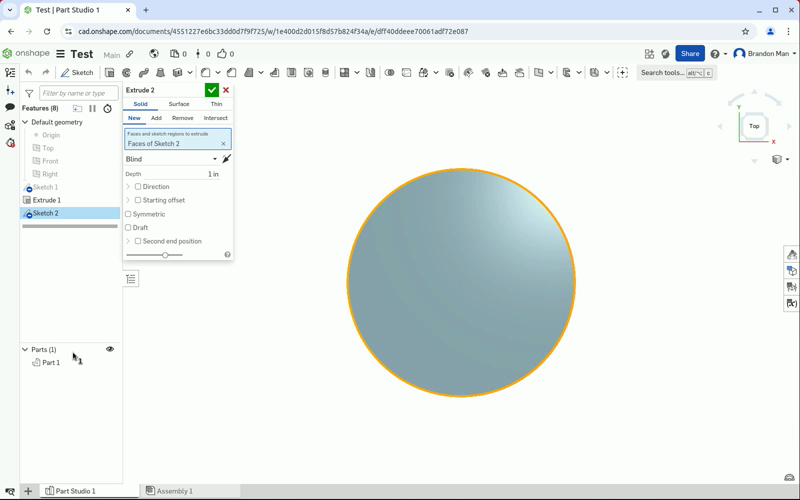
mouse_move(143, 106)
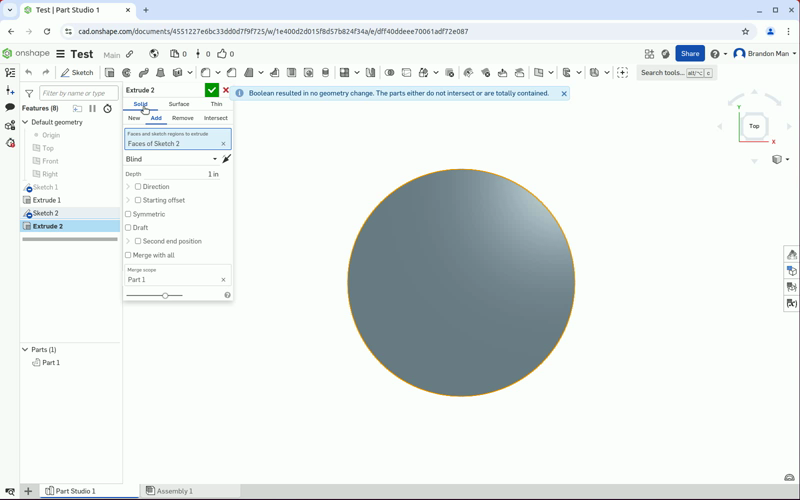
click(143, 106)
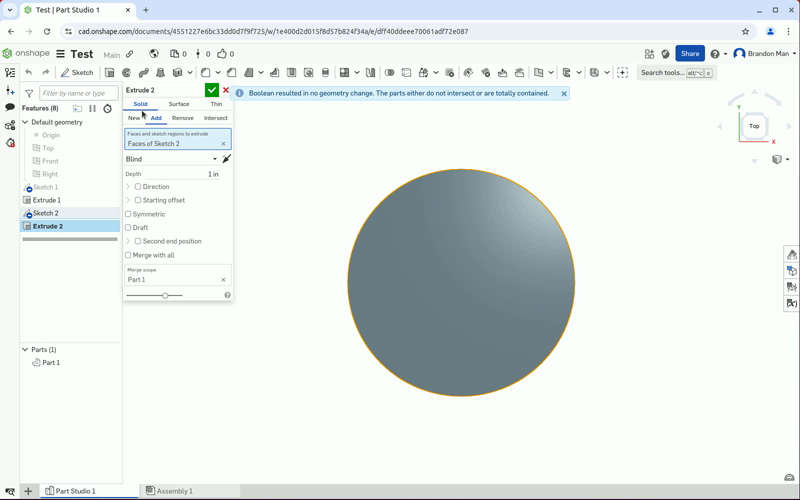
mouse_move(137, 120)
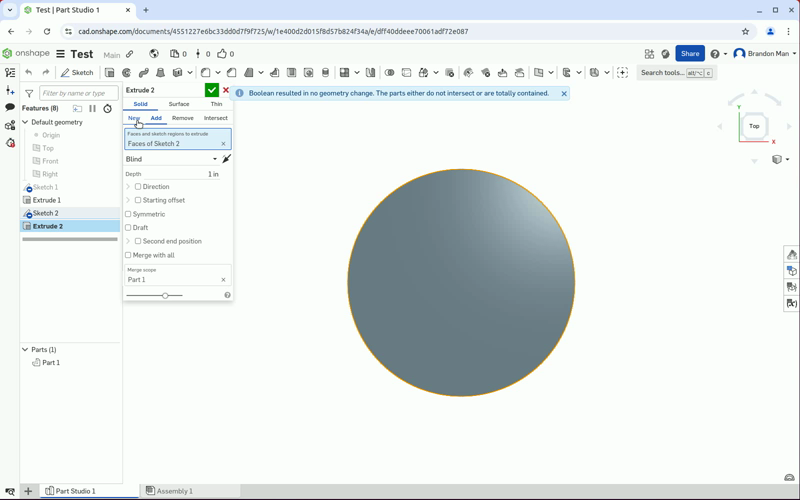
click(137, 120)
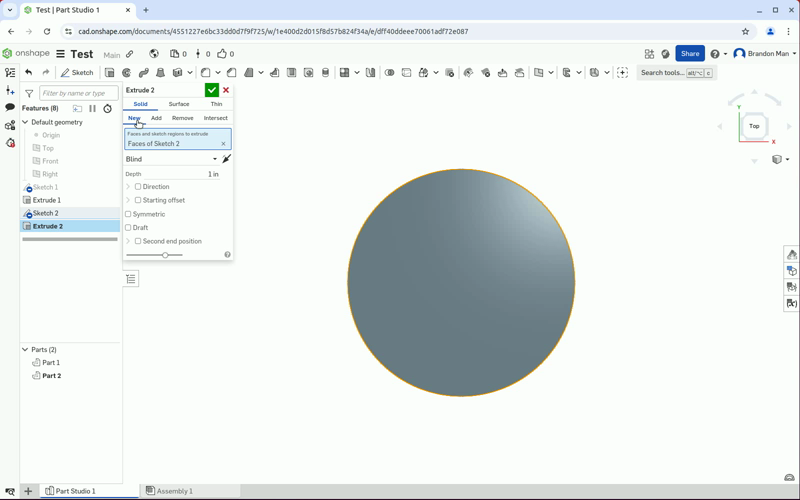
key(tab, 4)
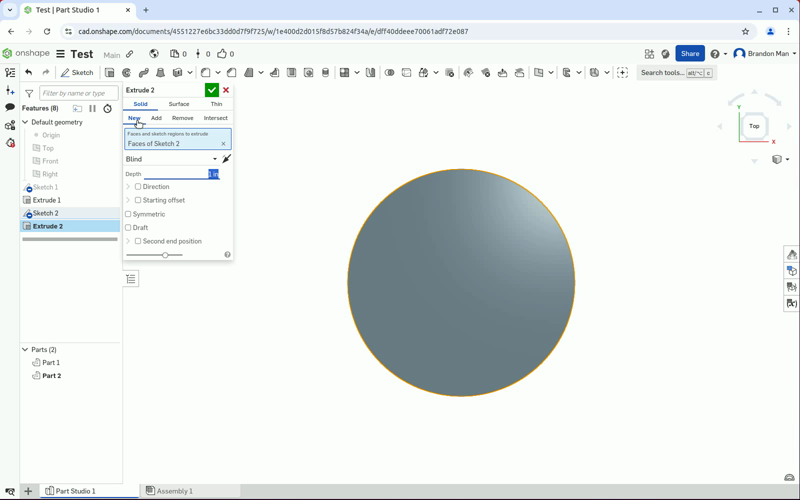
text(5.777)
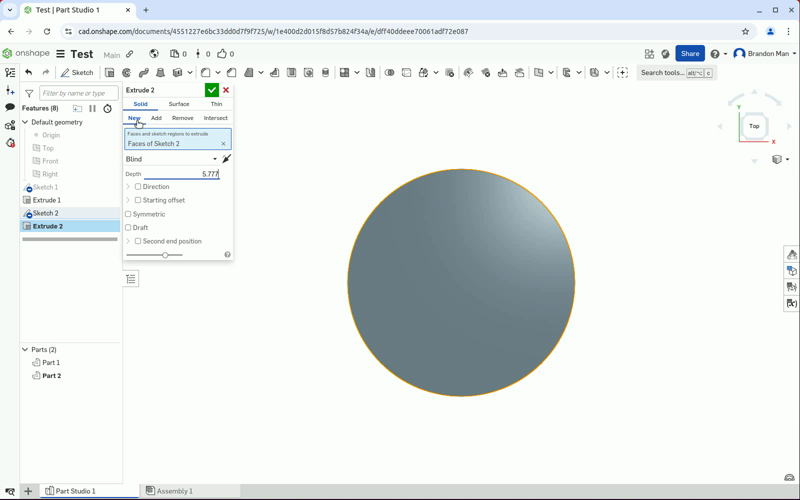
key(enter)
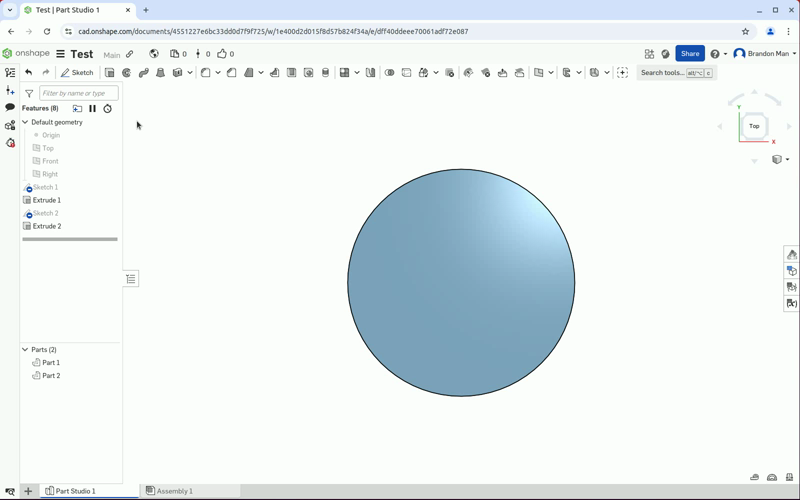
key(shift+h)
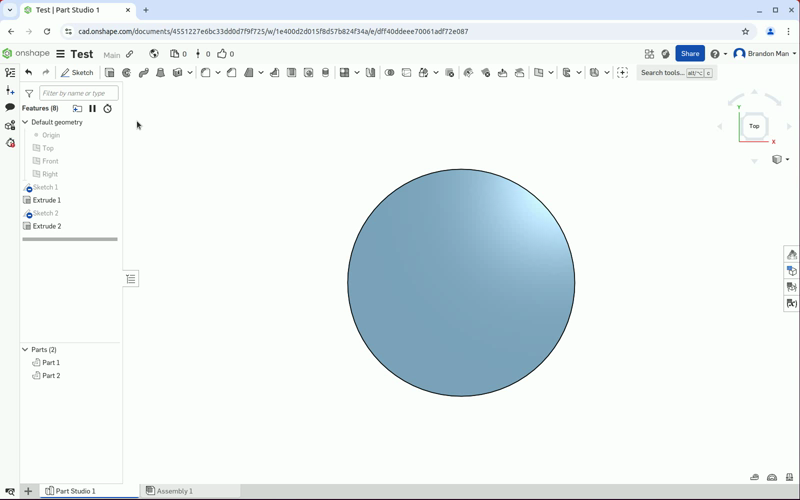
key(shift+h)
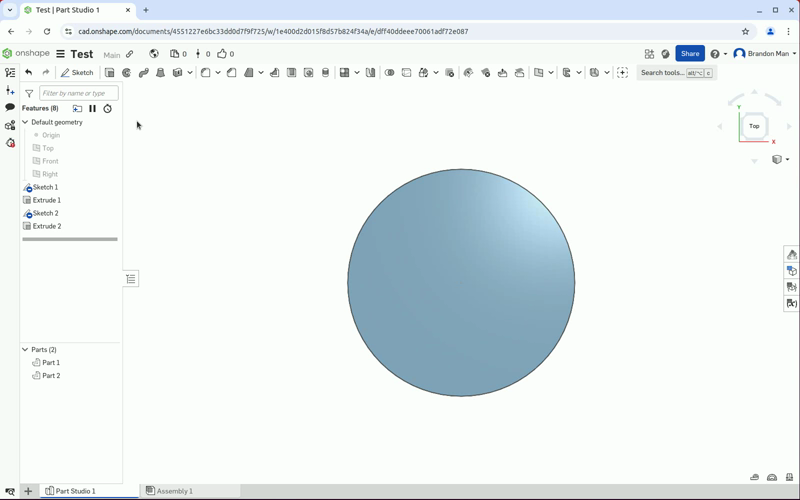
key(shift+7)
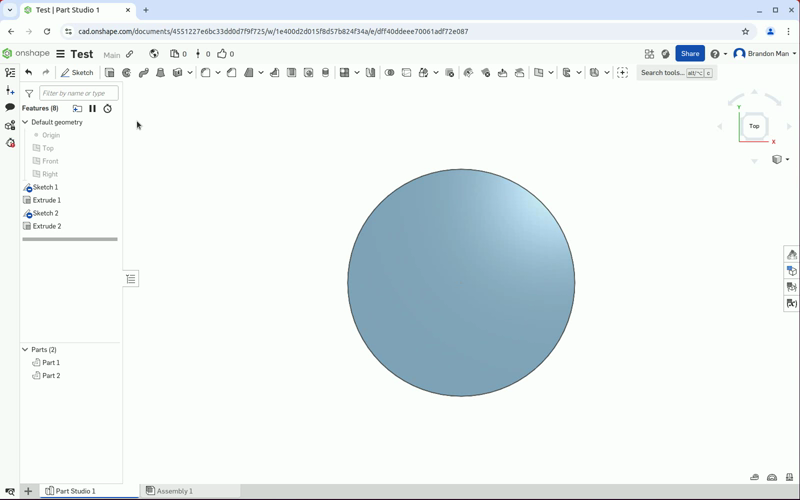
key(up, 3)
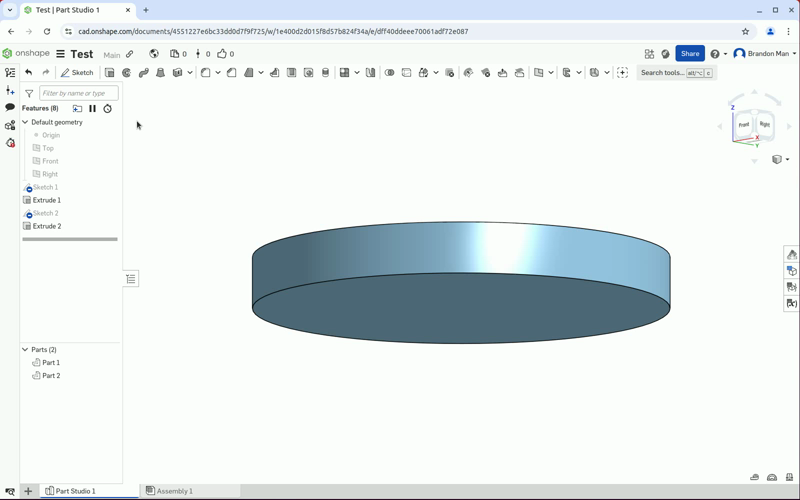
key(left, 3)
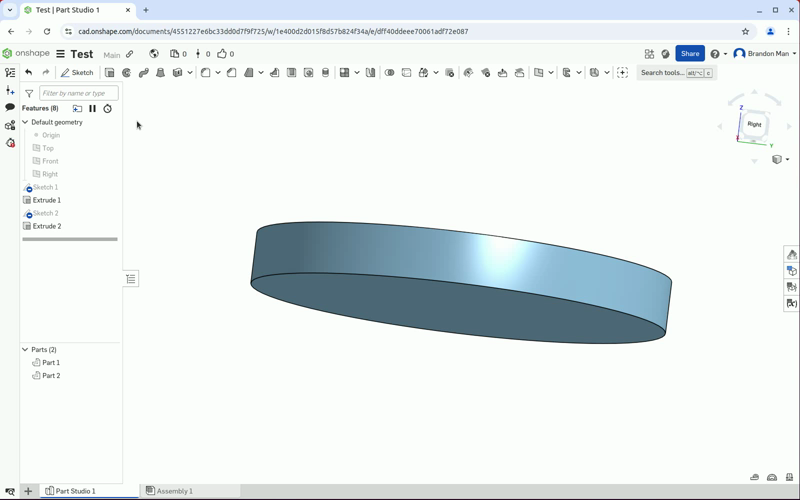
key(right, 3)
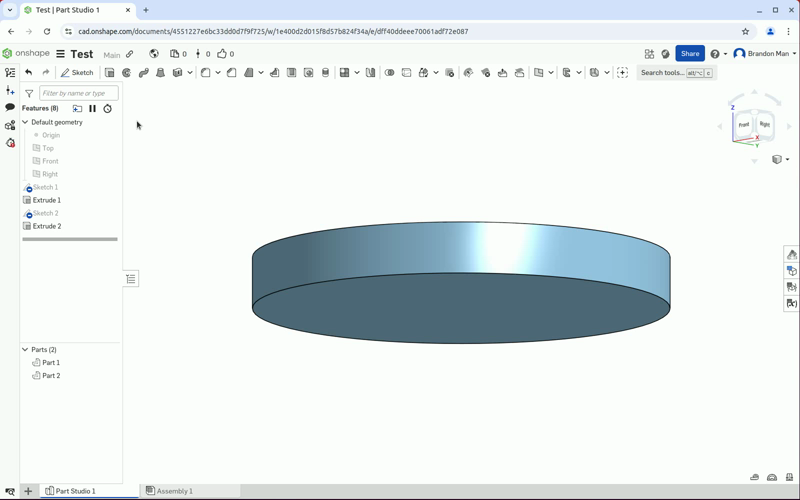
key(down, 3)
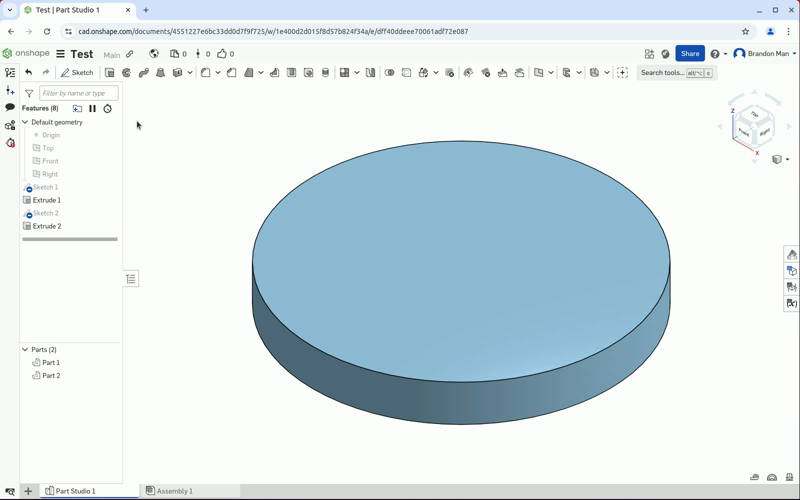
mouse_move(73, 189)
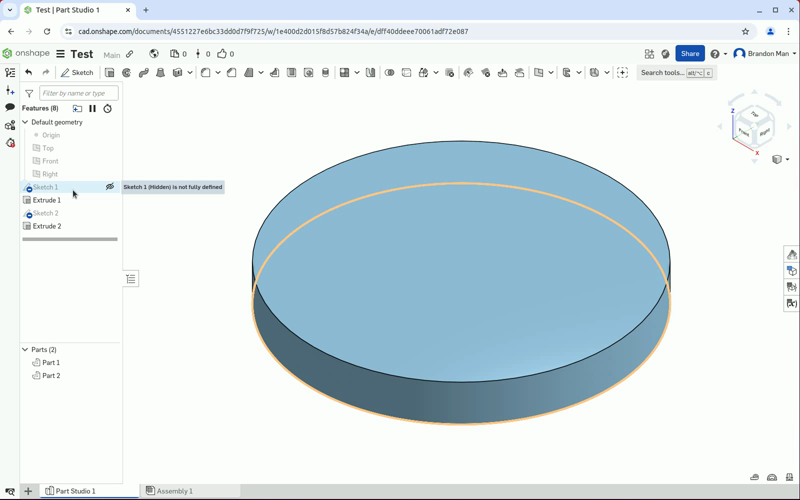
click(73, 189)